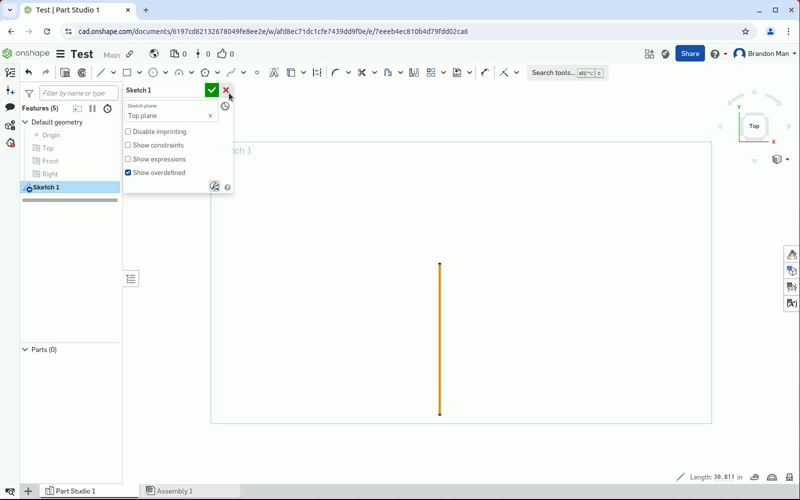
key(shift+h)
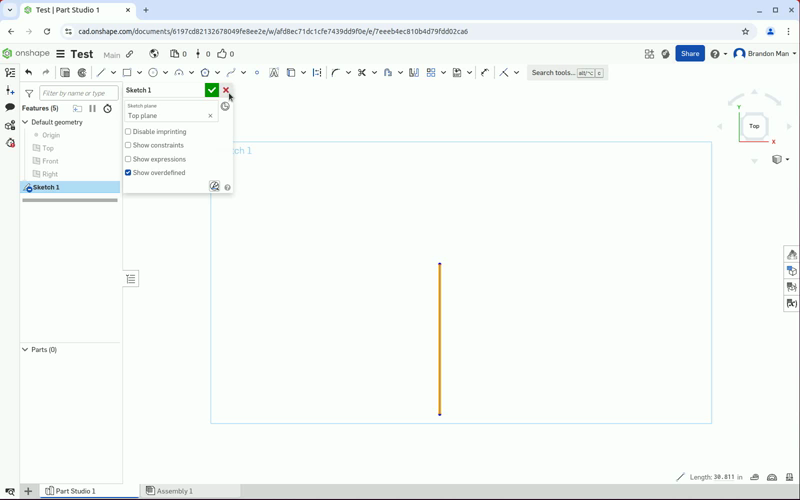
key(shift+s)
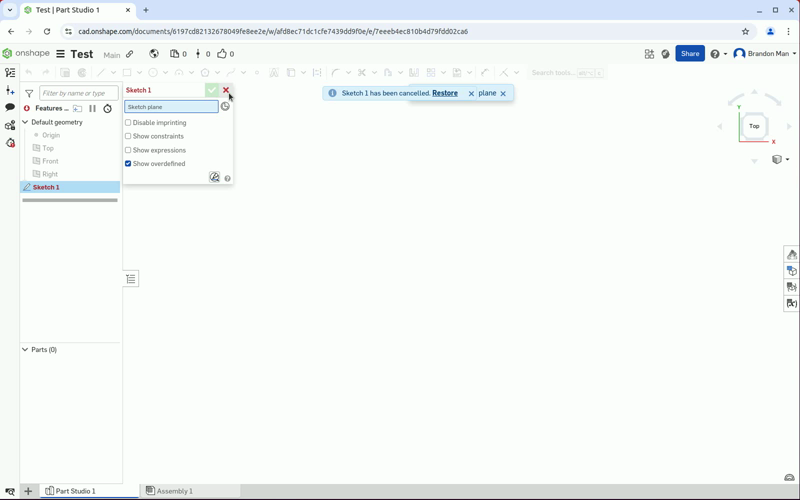
mouse_move(73, 150)
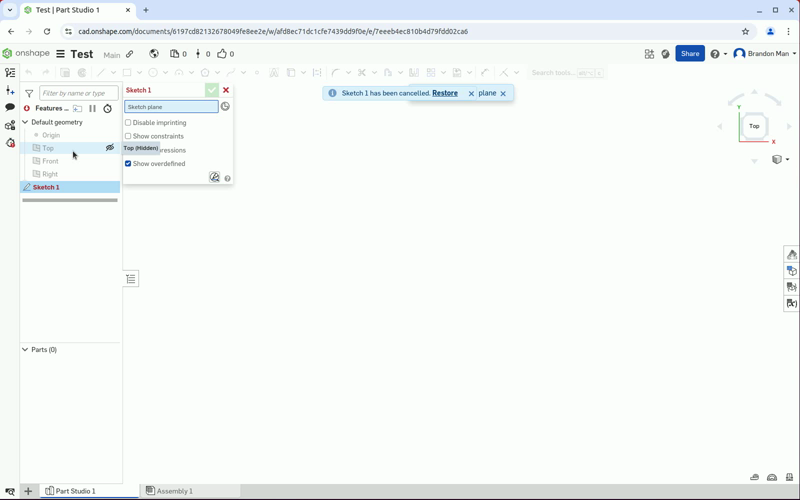
click(73, 150)
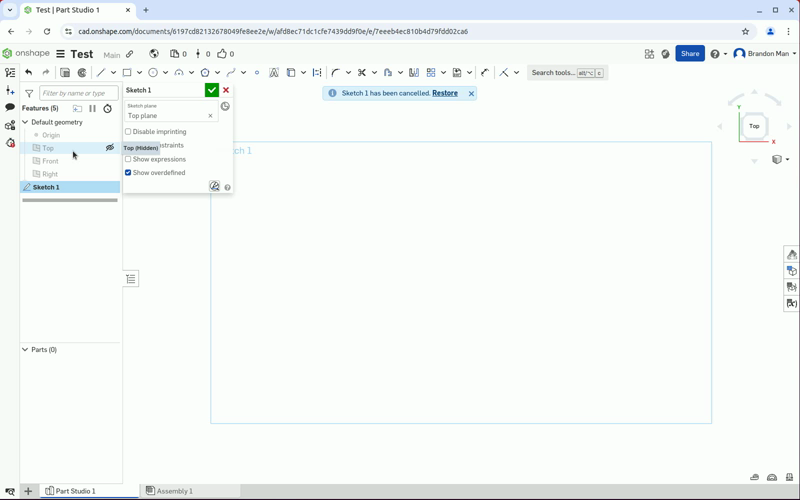
mouse_move(73, 352)
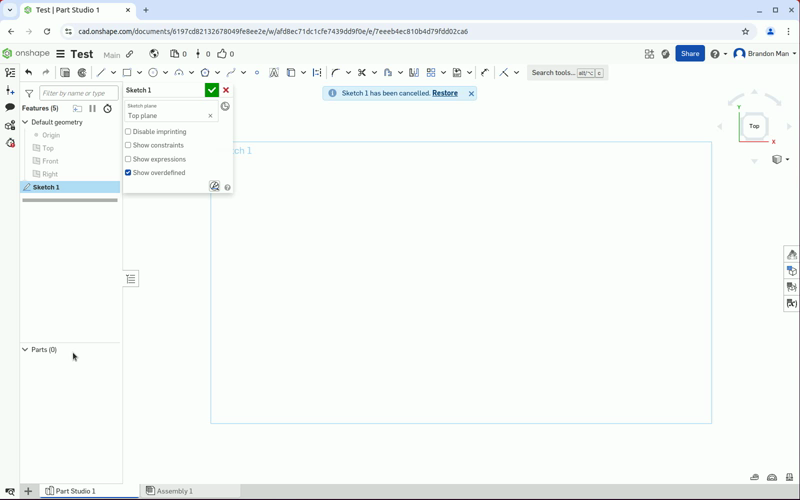
key(y)
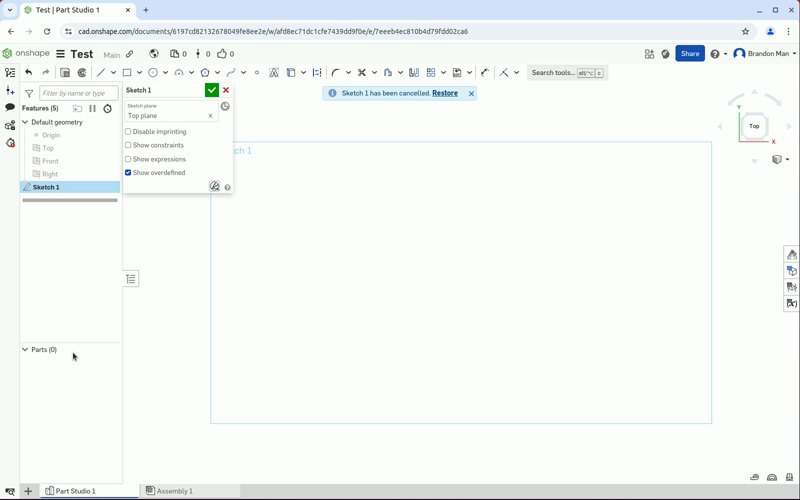
key(c)
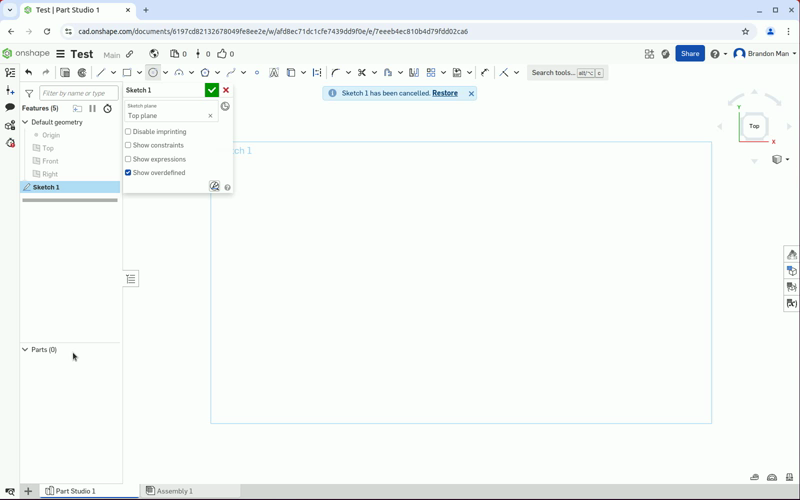
key_down(shift)
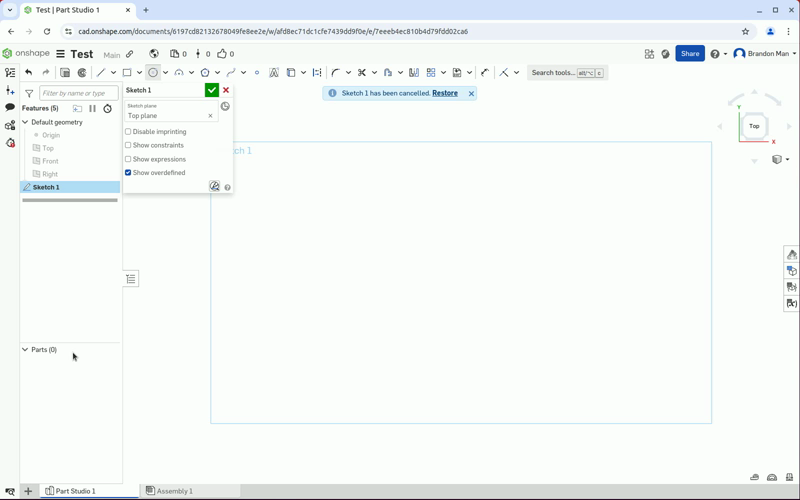
mouse_move(461, 282)
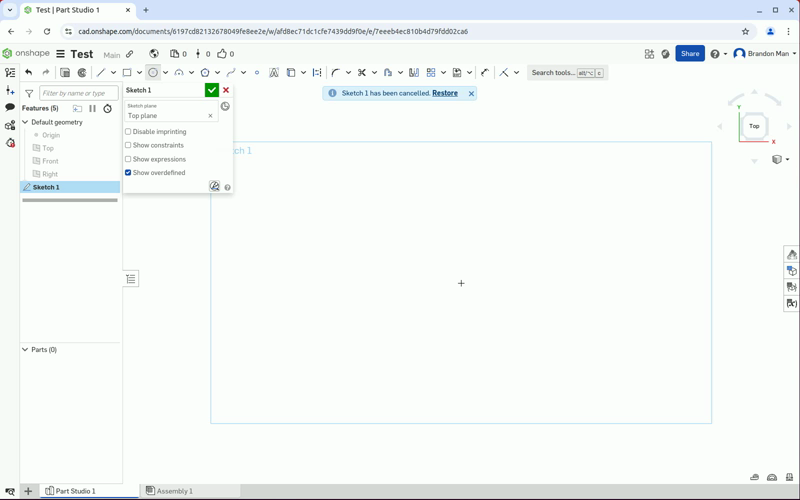
click(461, 282)
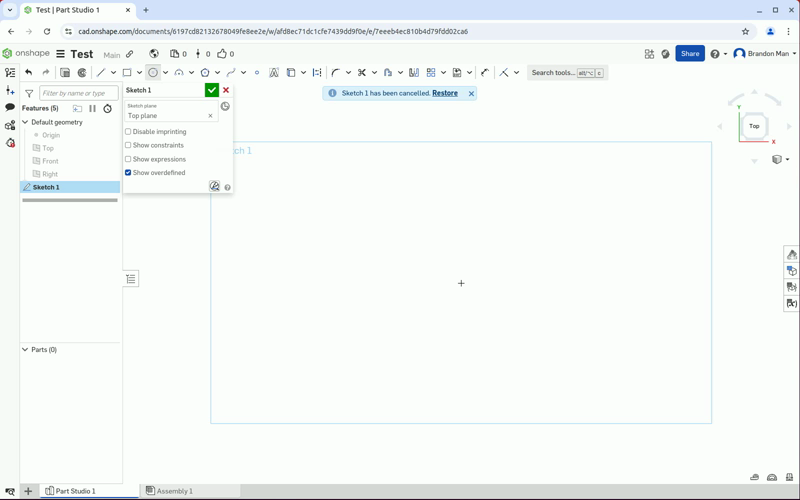
key_up(shift)
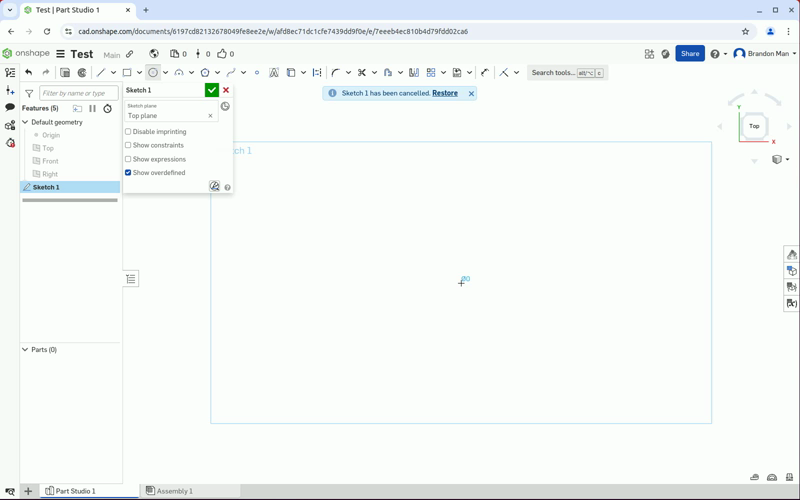
mouse_move(518, 282)
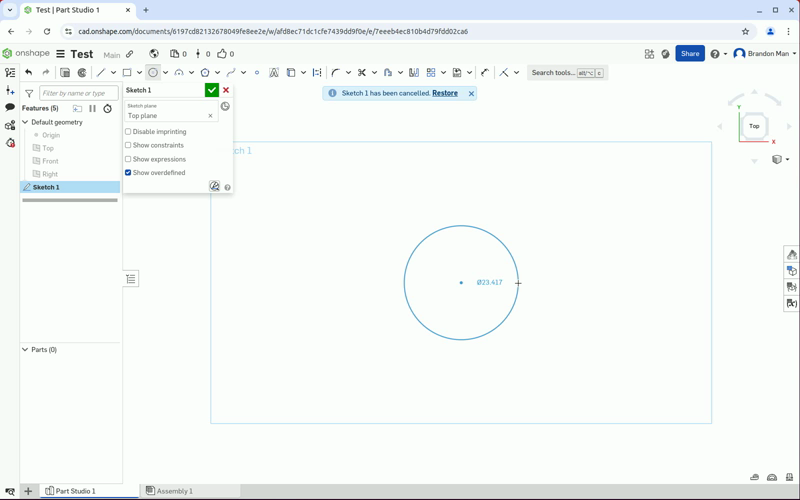
click(518, 282)
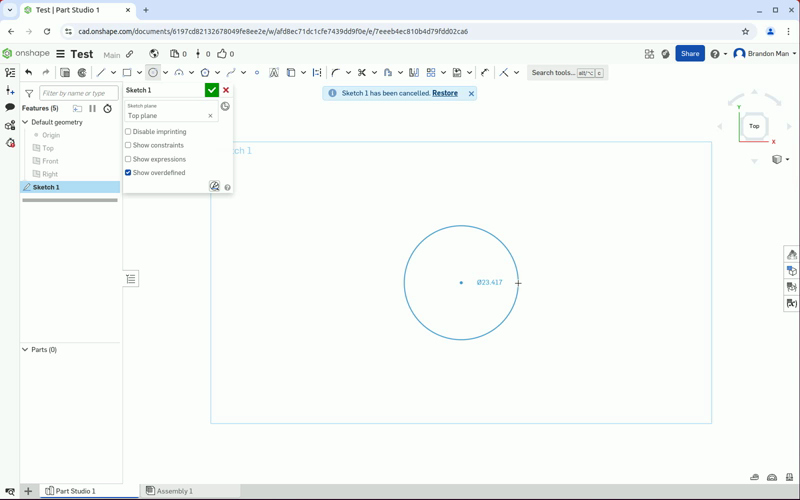
key(esc)
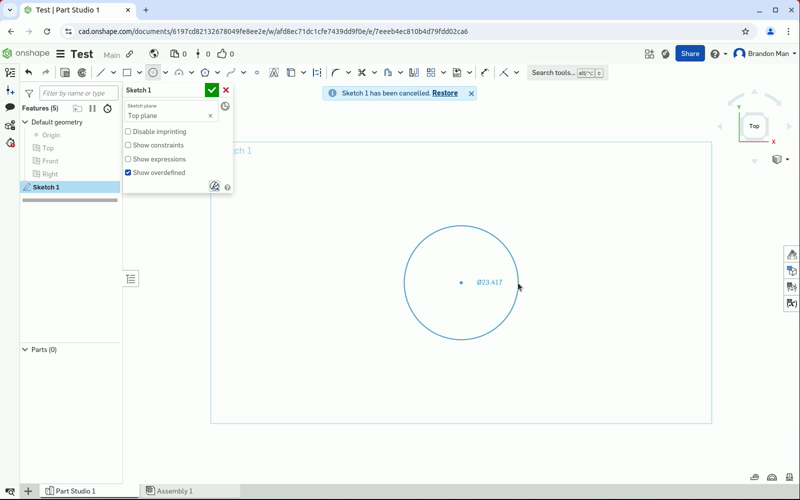
key(c)
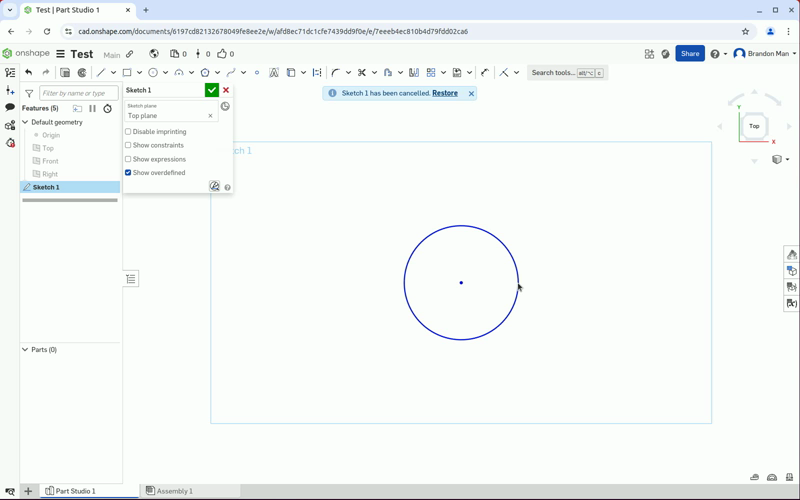
key_down(shift)
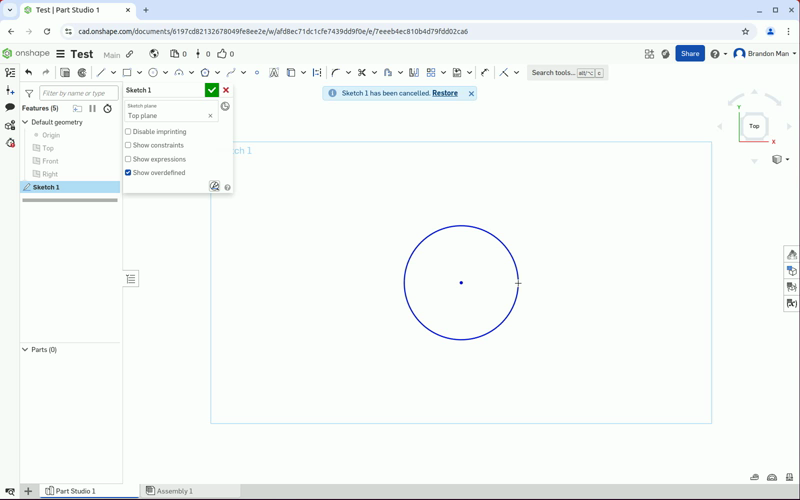
mouse_move(461, 282)
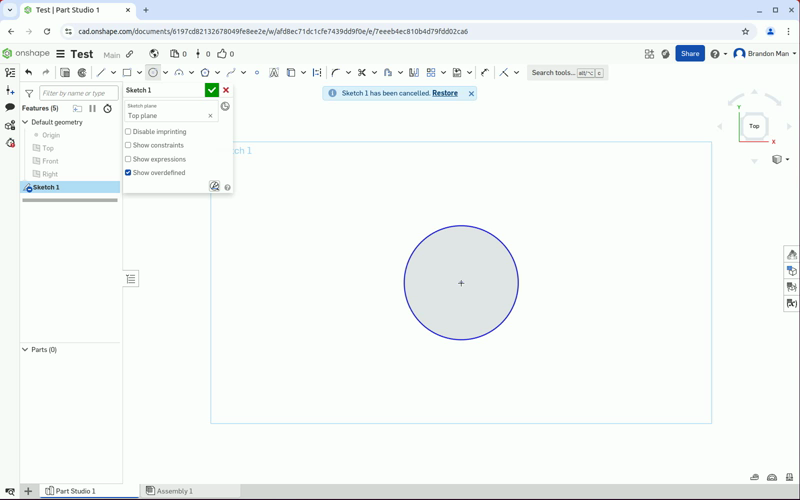
click(461, 282)
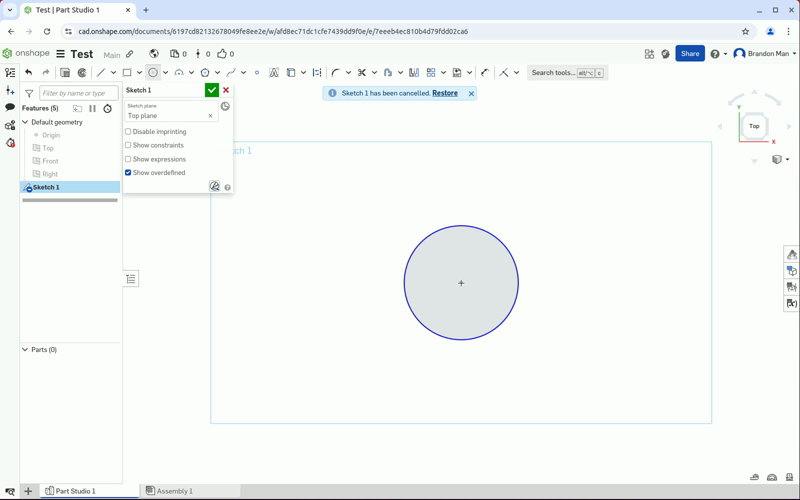
key_up(shift)
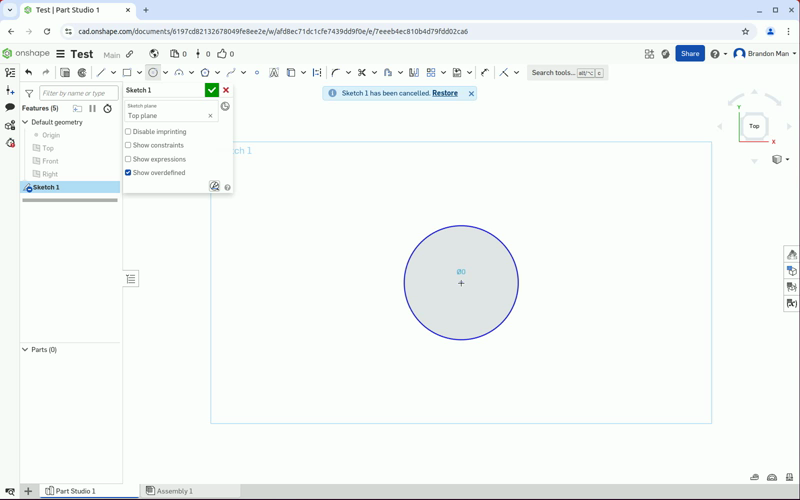
mouse_move(485, 282)
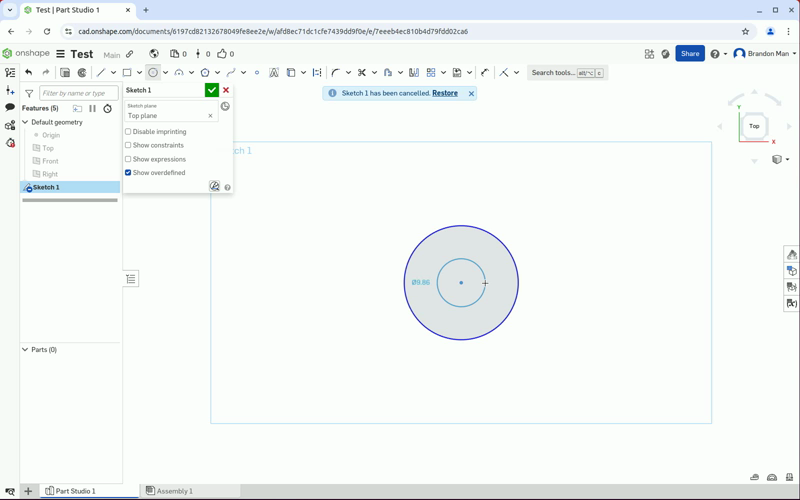
click(485, 282)
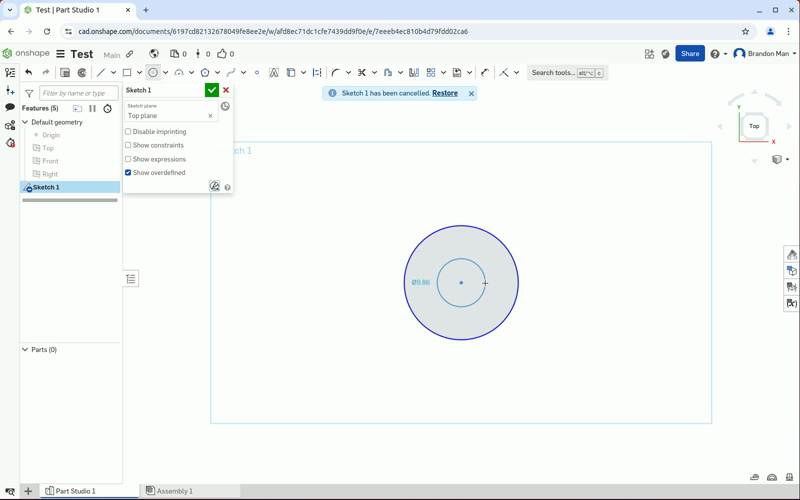
key(esc)
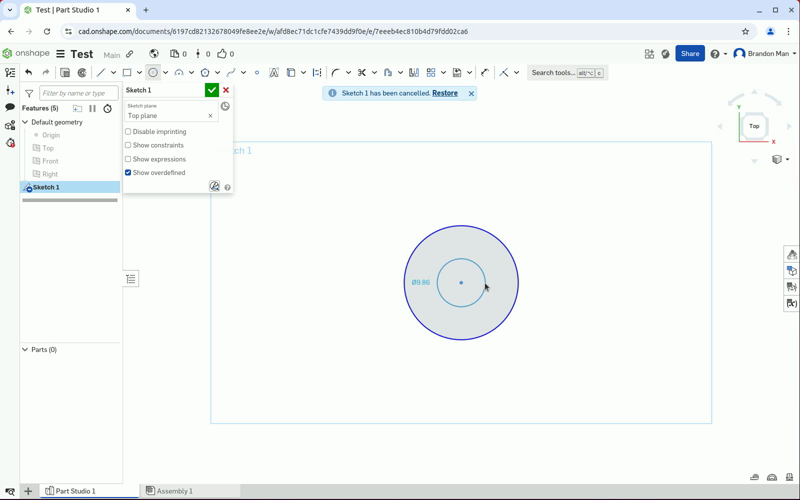
mouse_move(487, 320)
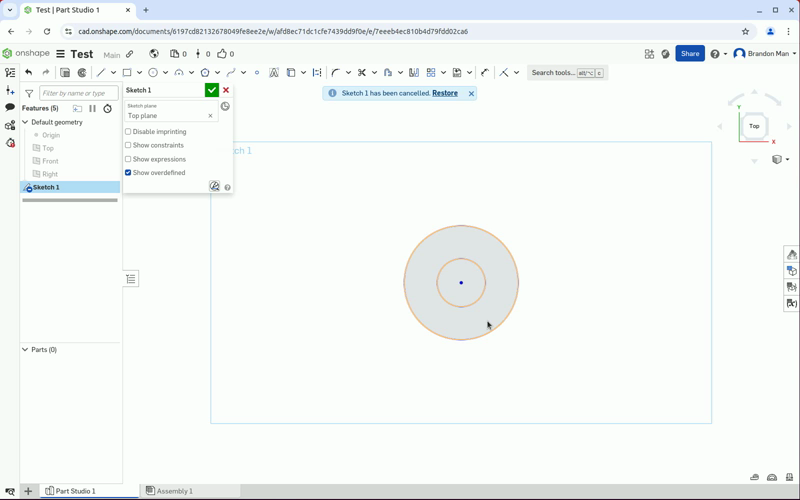
click(487, 320)
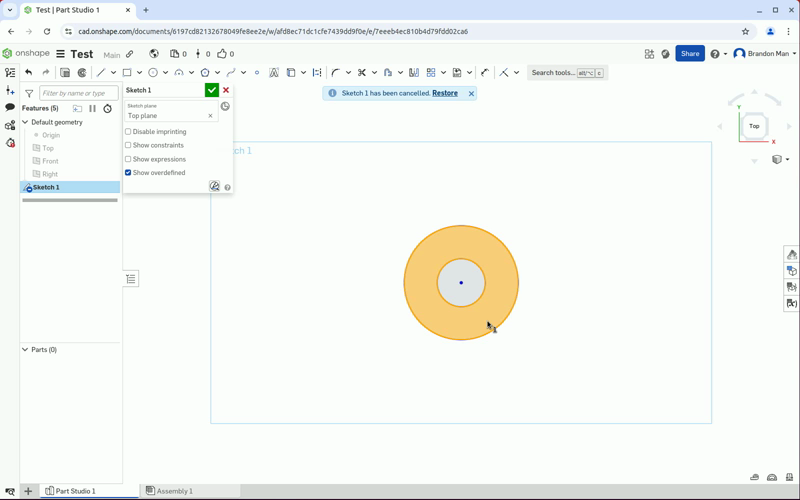
mouse_move(73, 352)
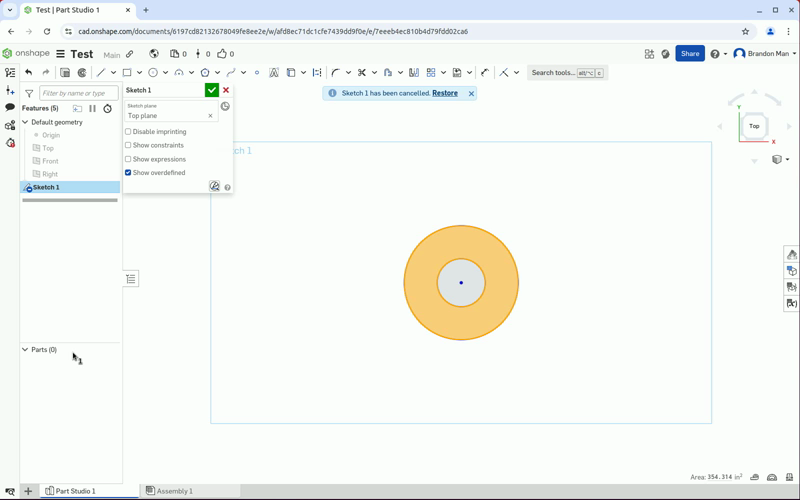
key(shift+y)
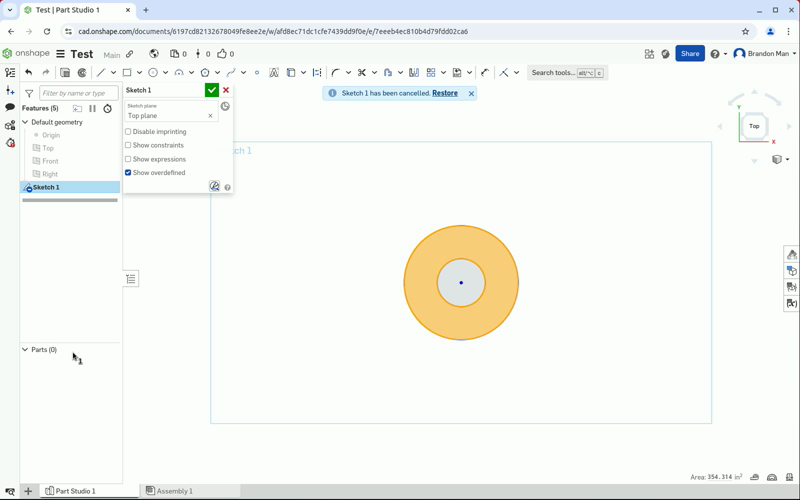
key(shift+e)
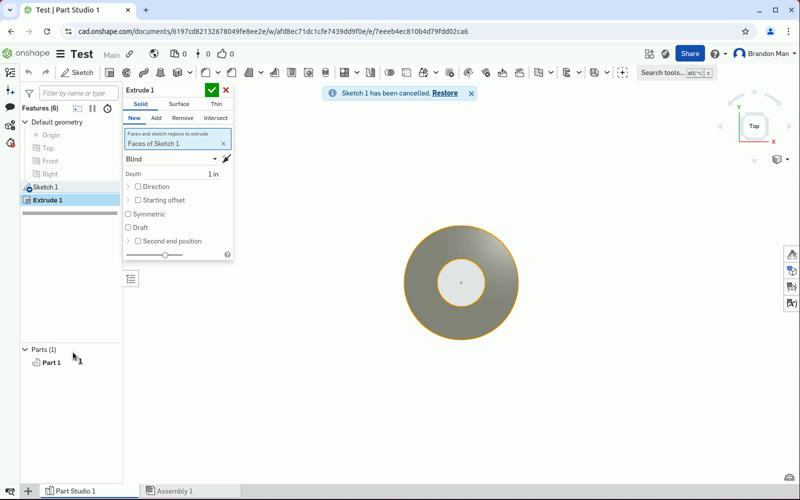
mouse_move(143, 106)
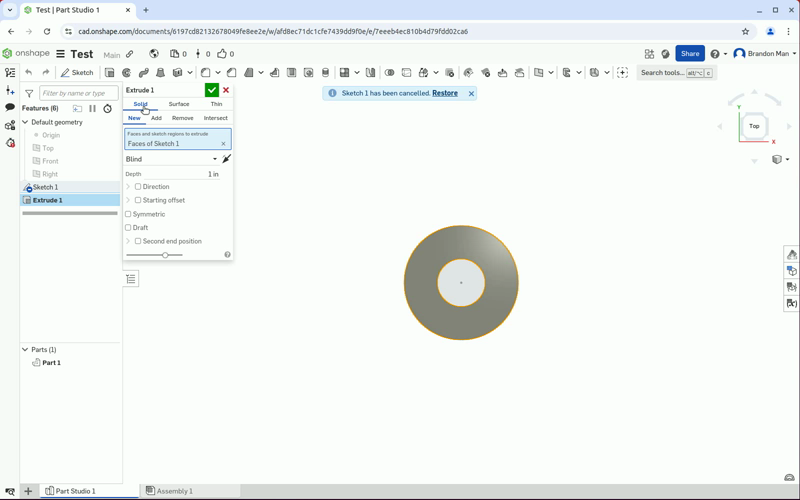
click(143, 106)
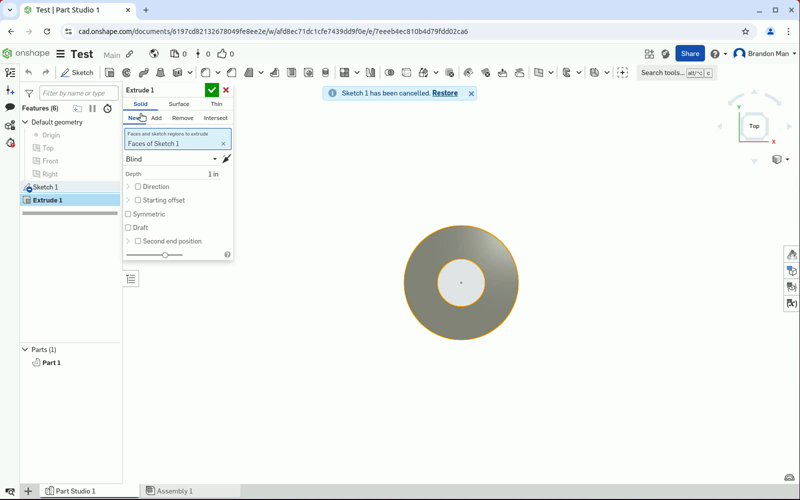
mouse_move(137, 120)
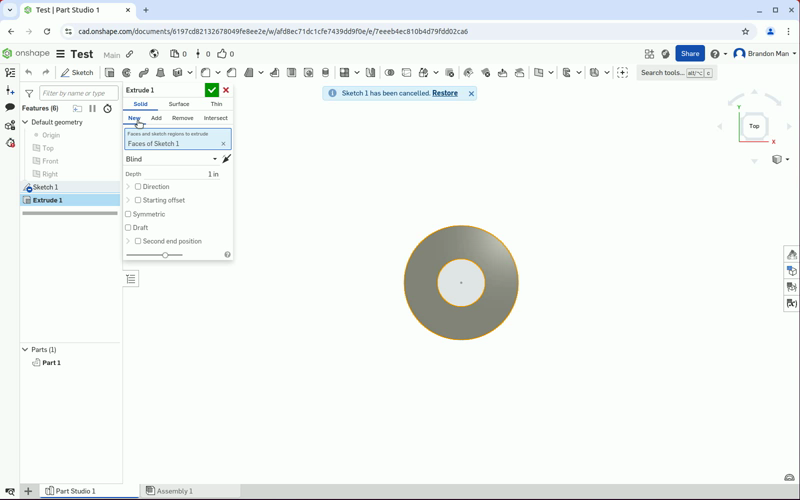
click(137, 120)
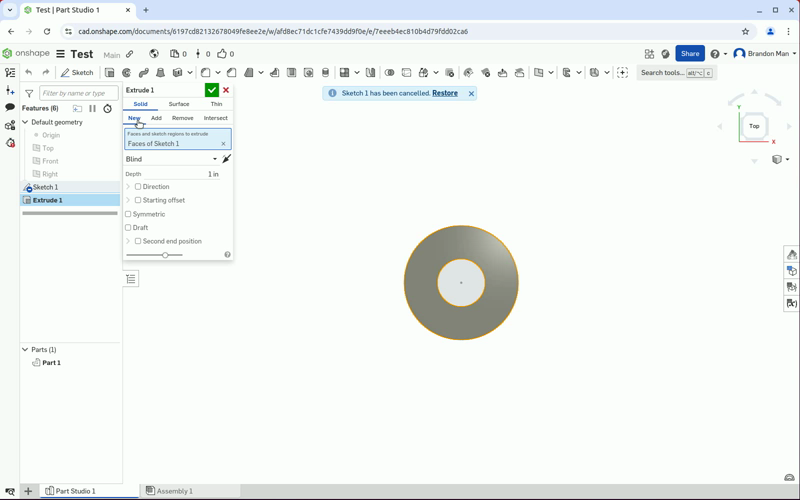
key(tab, 4)
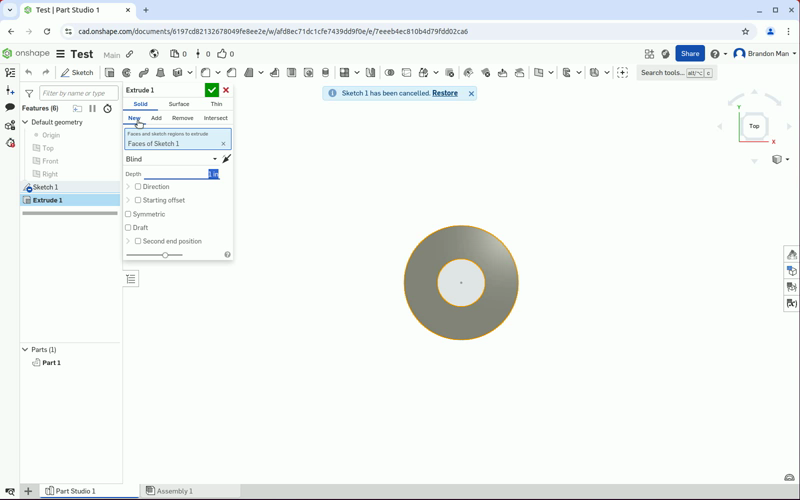
text(23.108)
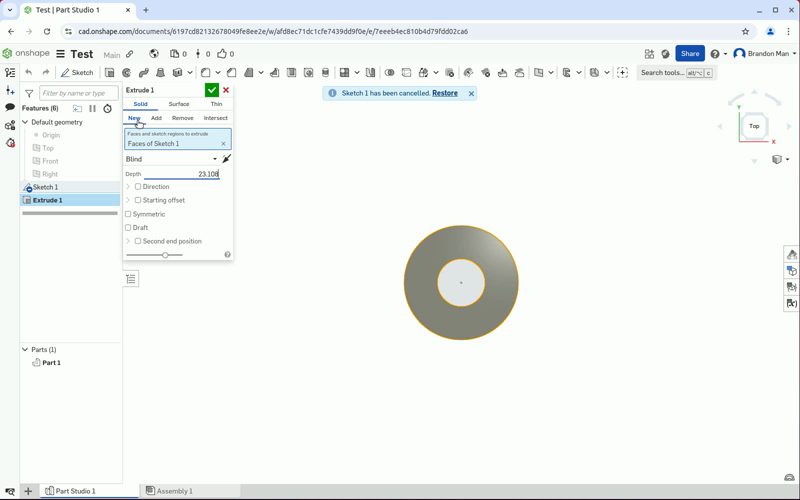
key(enter)
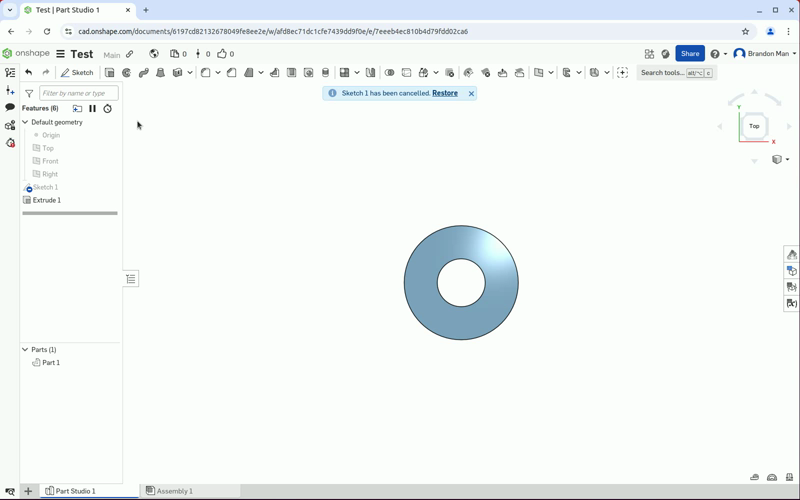
key(shift+h)
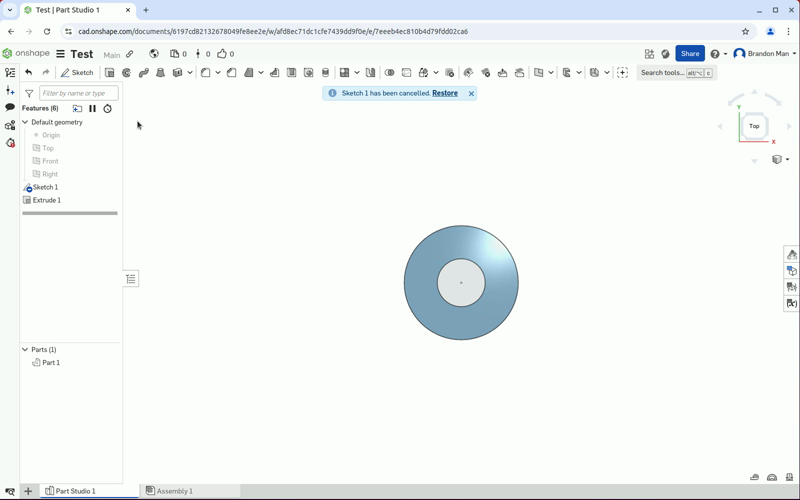
key(shift+h)
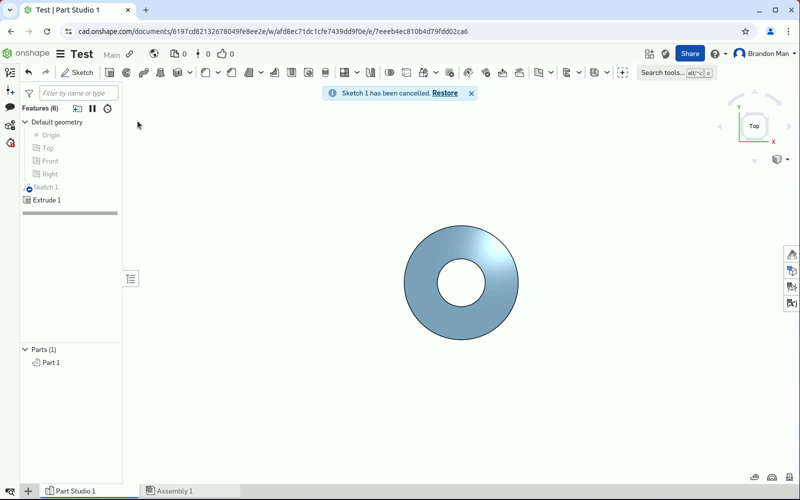
mouse_move(73, 189)
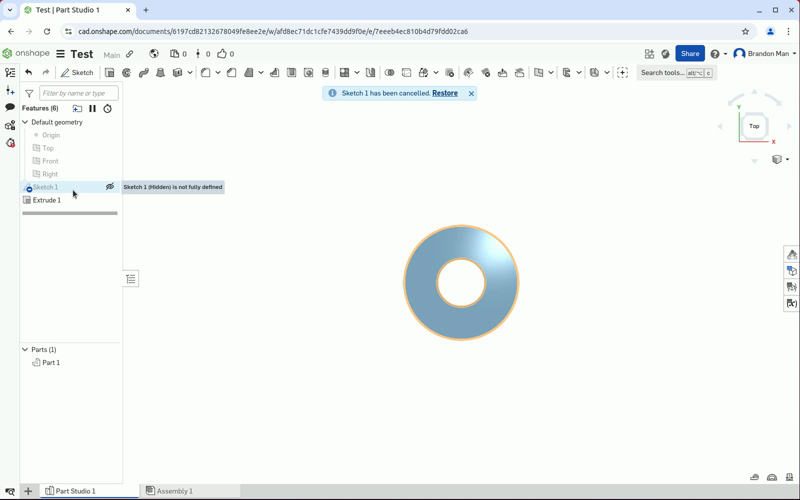
click(73, 189)
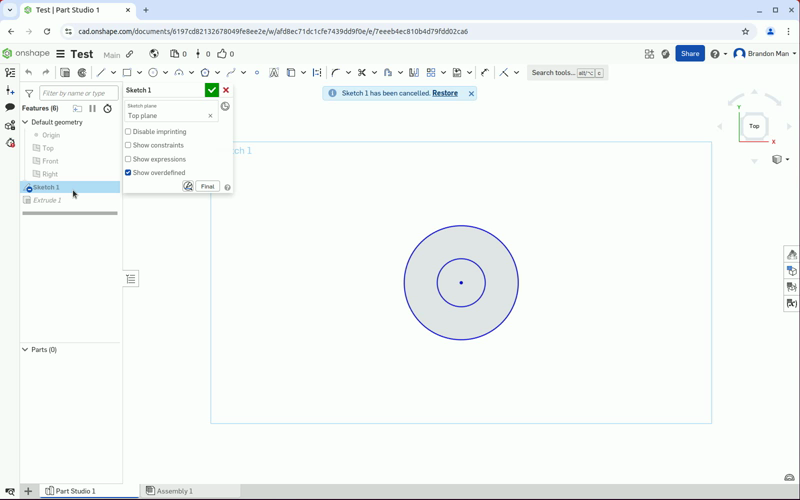
mouse_move(229, 92)
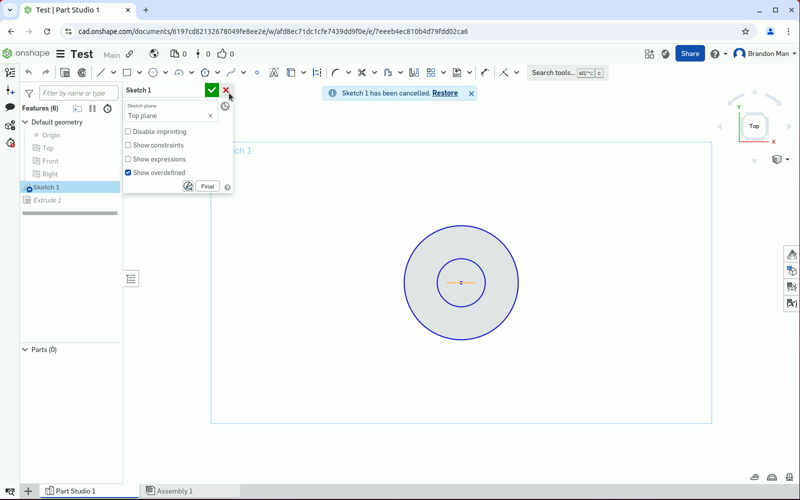
click(229, 92)
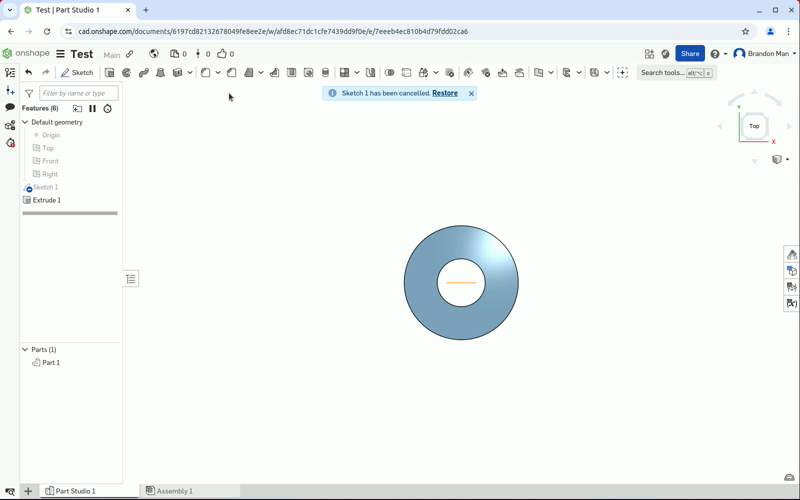
mouse_move(73, 352)
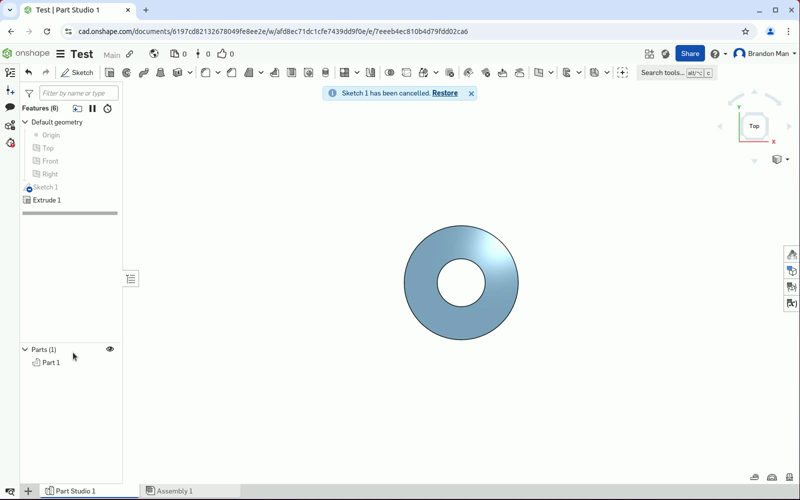
key(y)
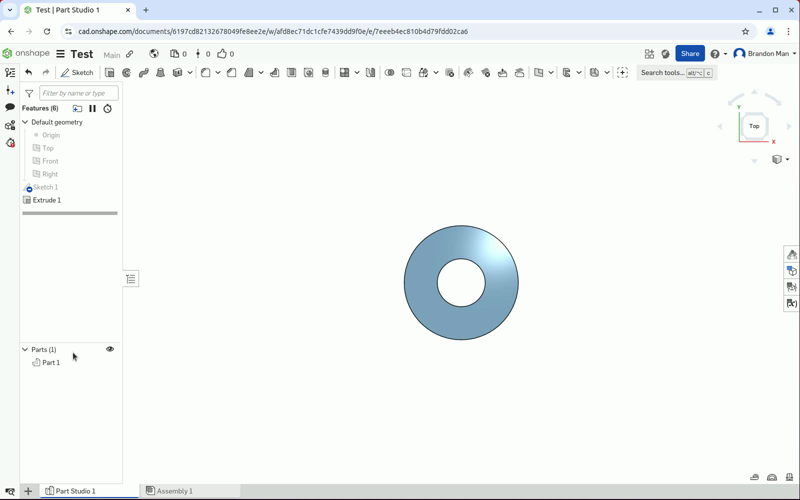
key(shift+p)
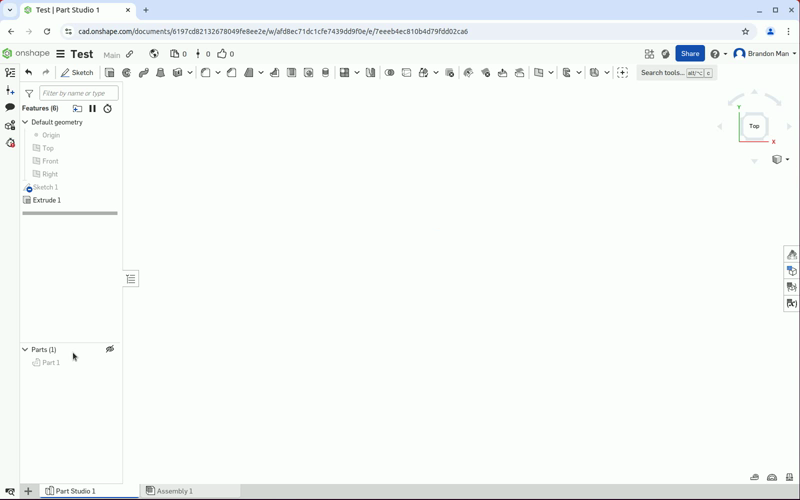
key(space)
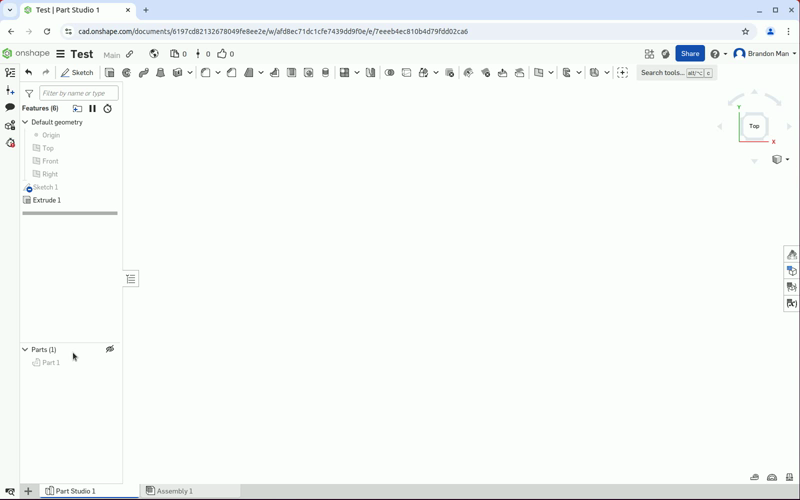
key_down(shift)
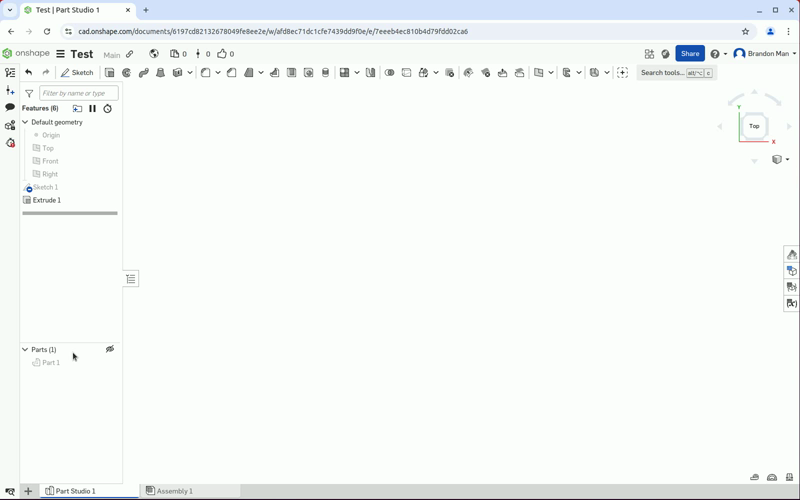
key(up)
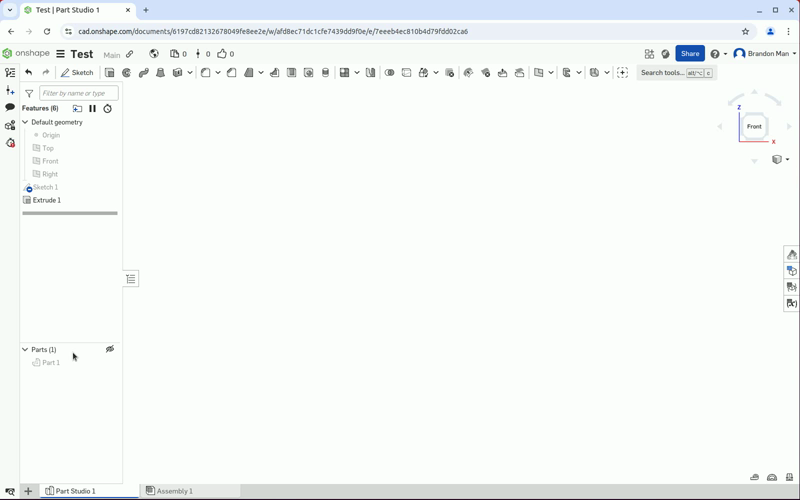
key_up(shift)
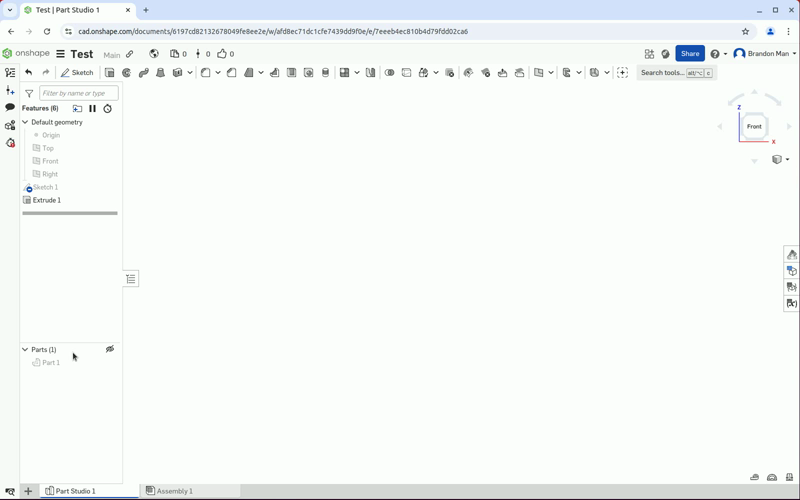
mouse_move(73, 352)
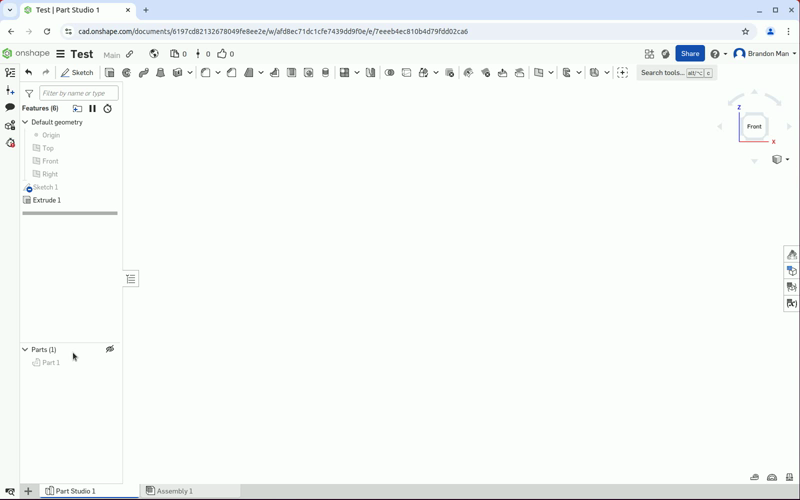
key(shift+y)
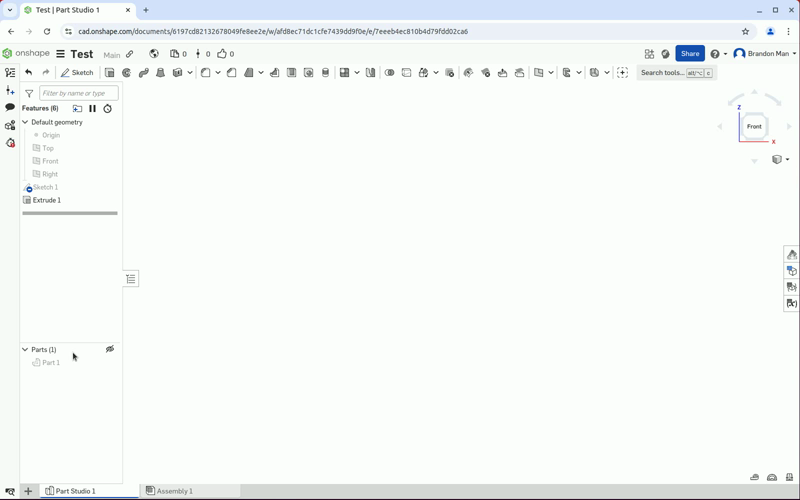
key(shift+s)
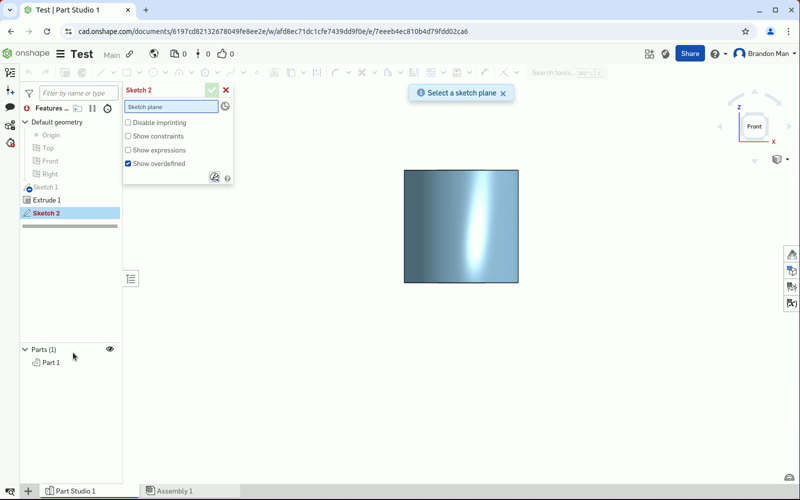
mouse_move(73, 163)
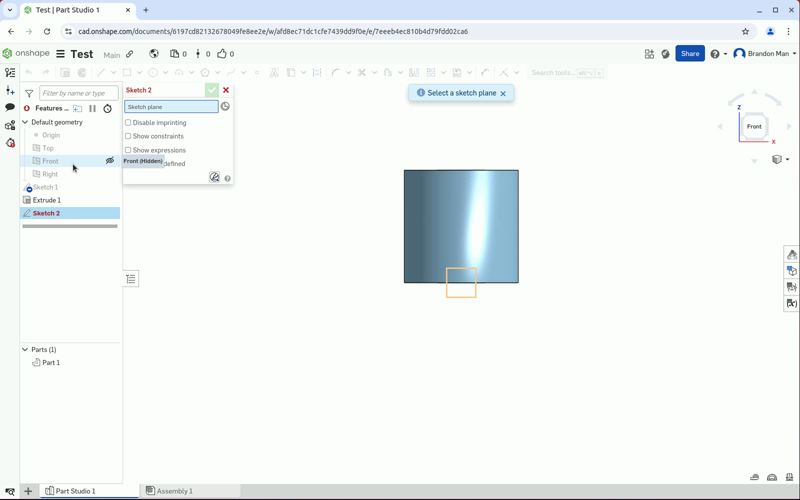
click(73, 163)
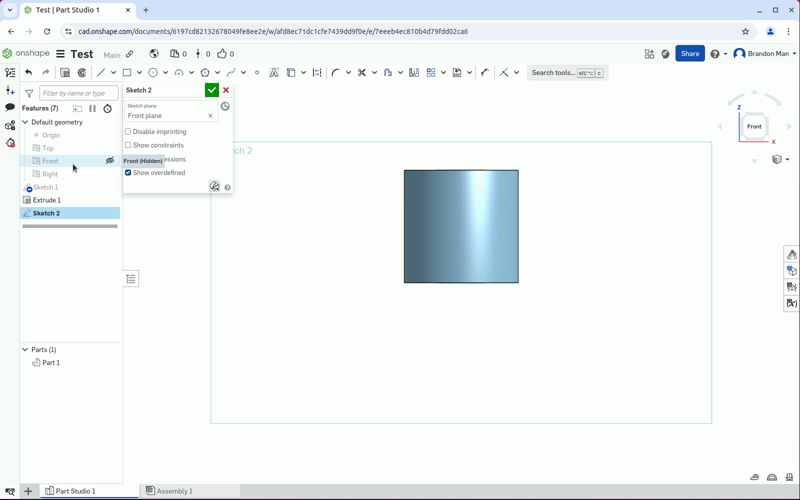
mouse_move(73, 352)
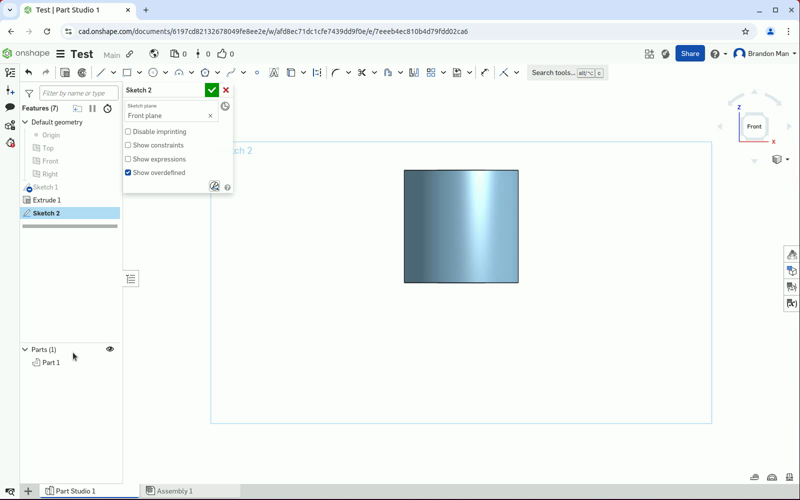
key(y)
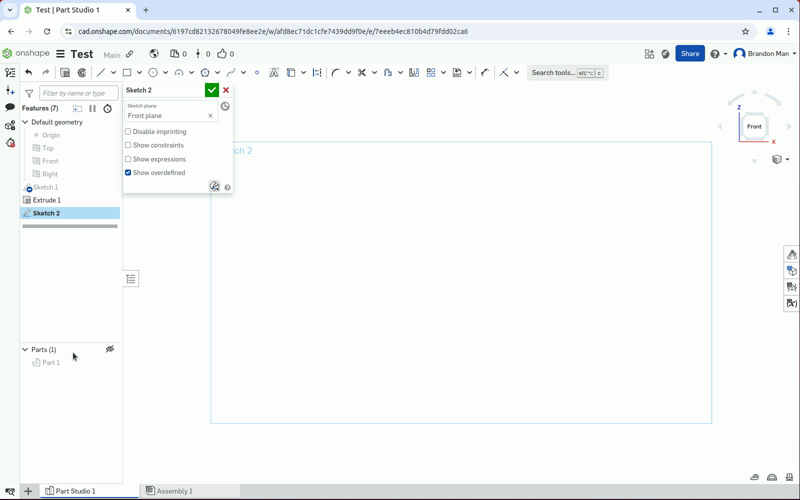
key(c)
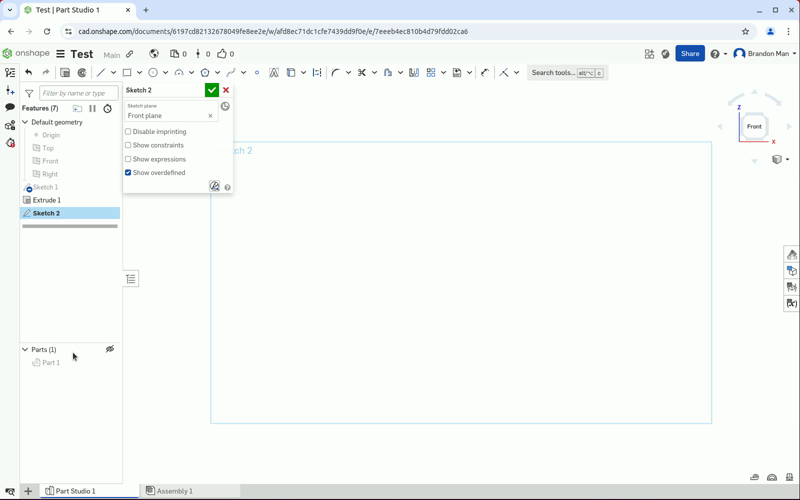
key_down(shift)
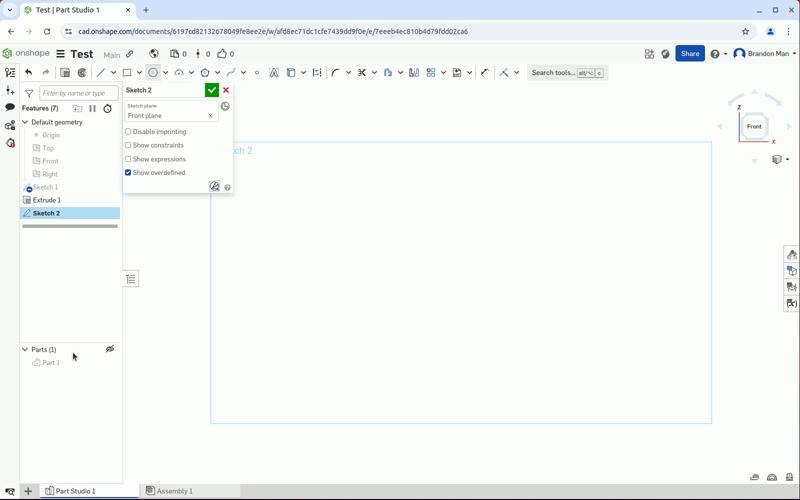
mouse_move(460, 134)
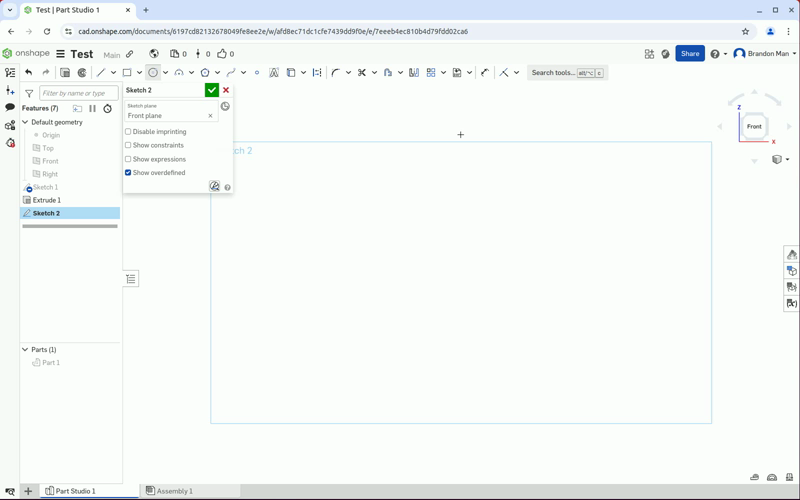
click(460, 134)
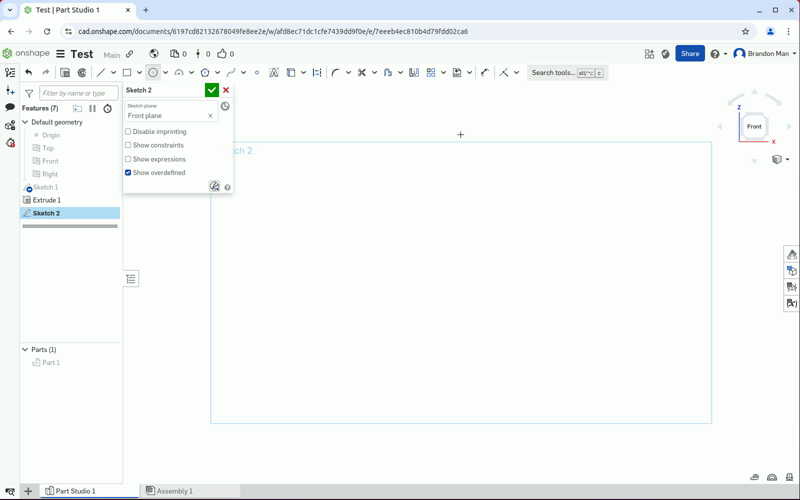
key_up(shift)
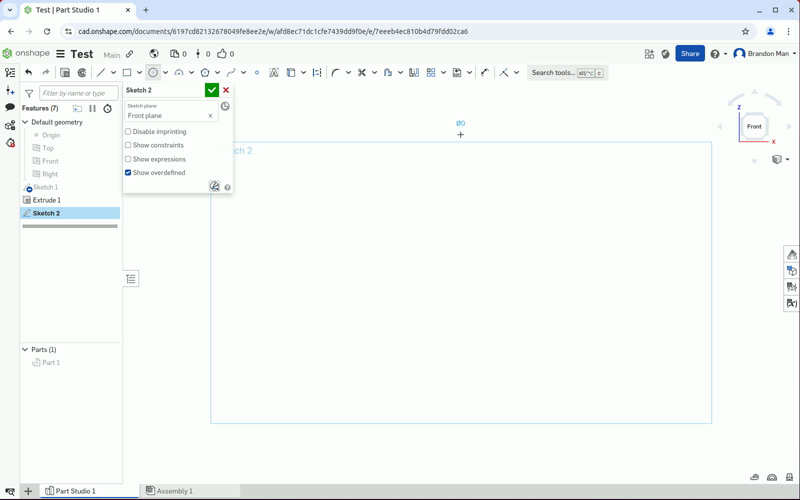
mouse_move(519, 134)
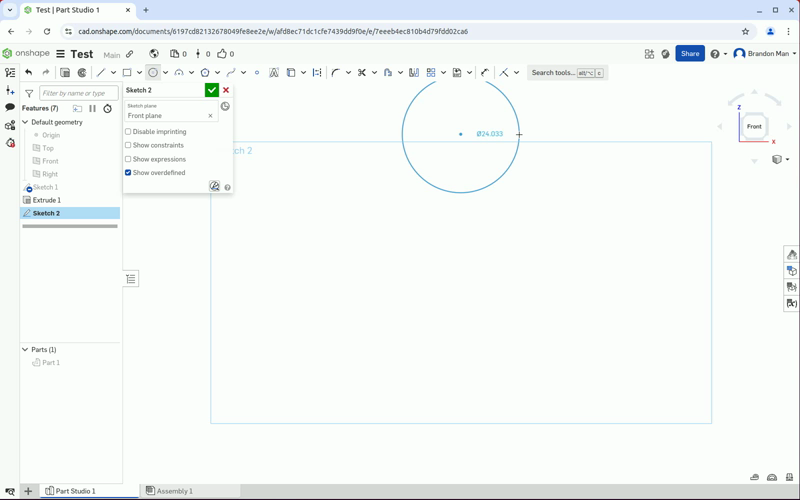
click(519, 134)
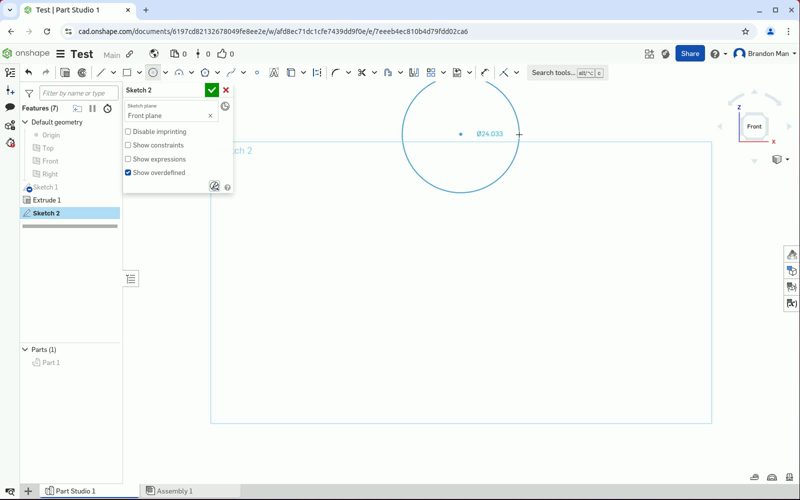
key(esc)
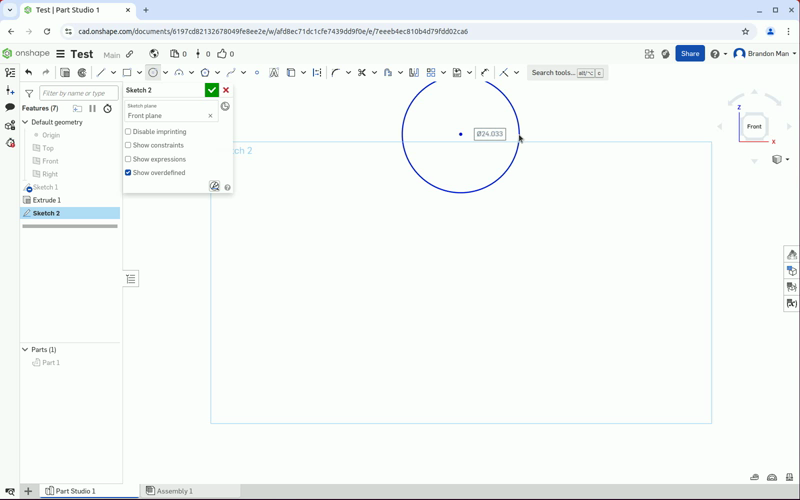
mouse_move(451, 174)
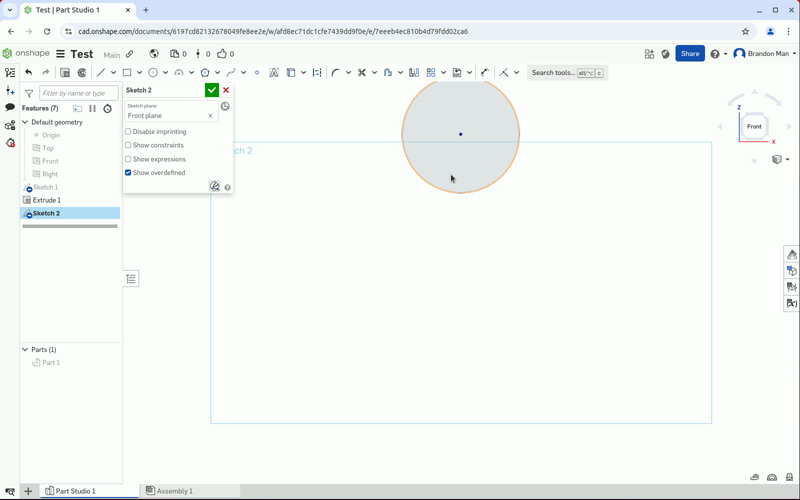
click(451, 174)
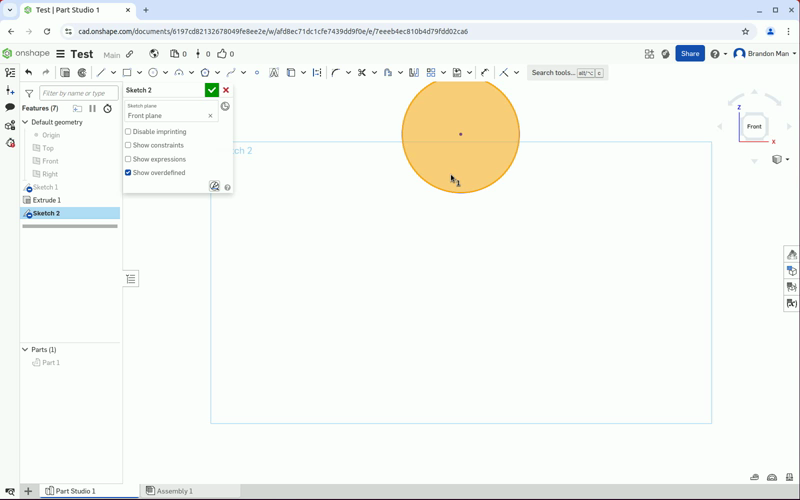
mouse_move(73, 352)
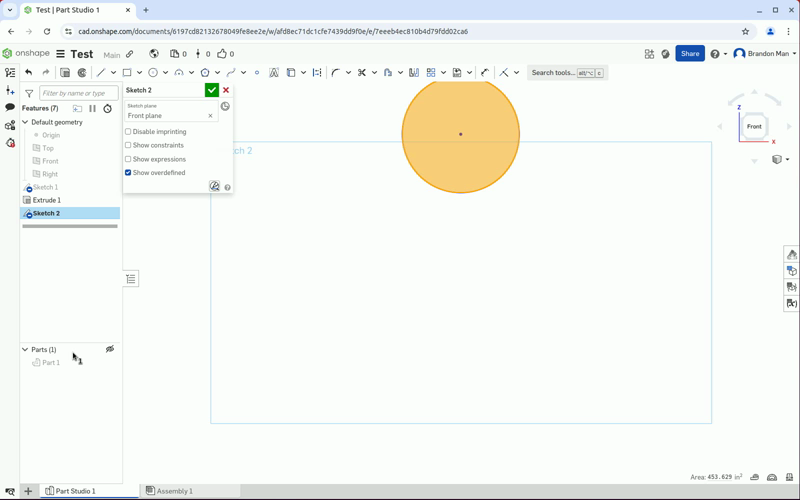
key(shift+y)
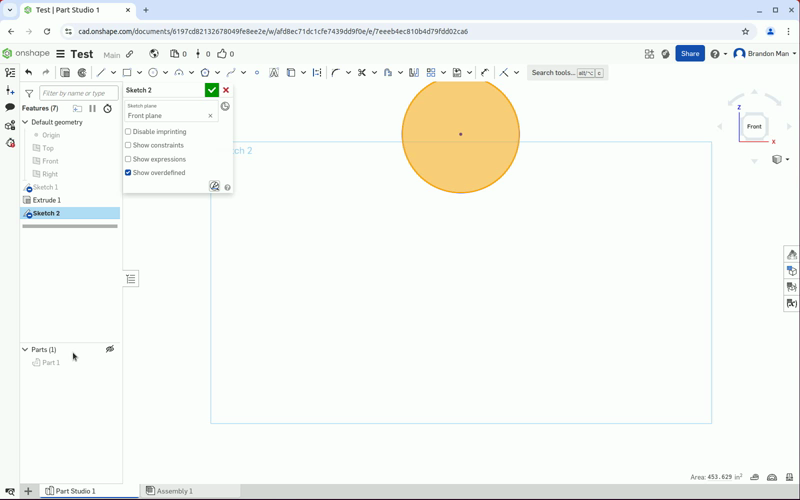
key(shift+e)
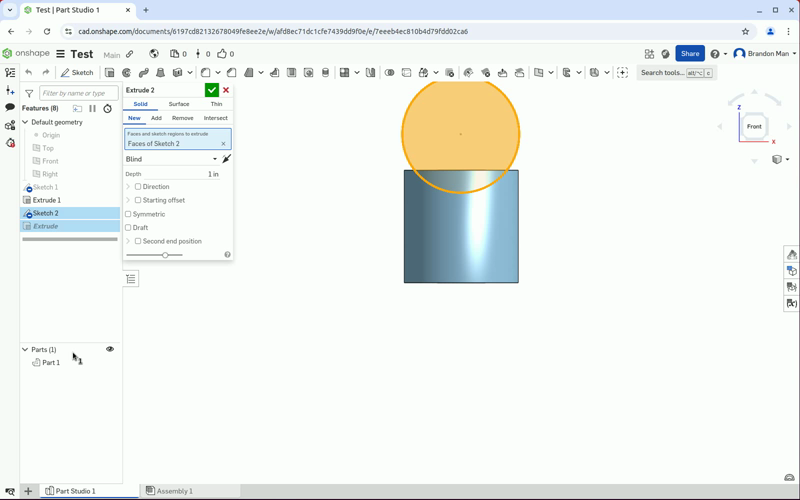
mouse_move(143, 106)
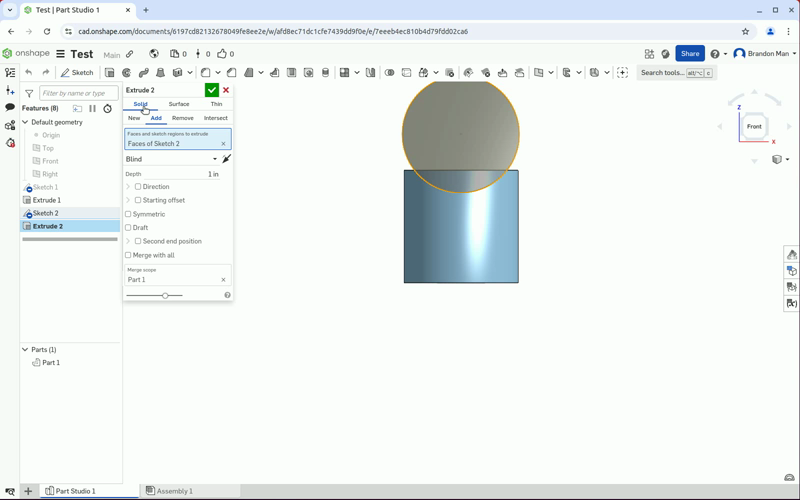
click(143, 106)
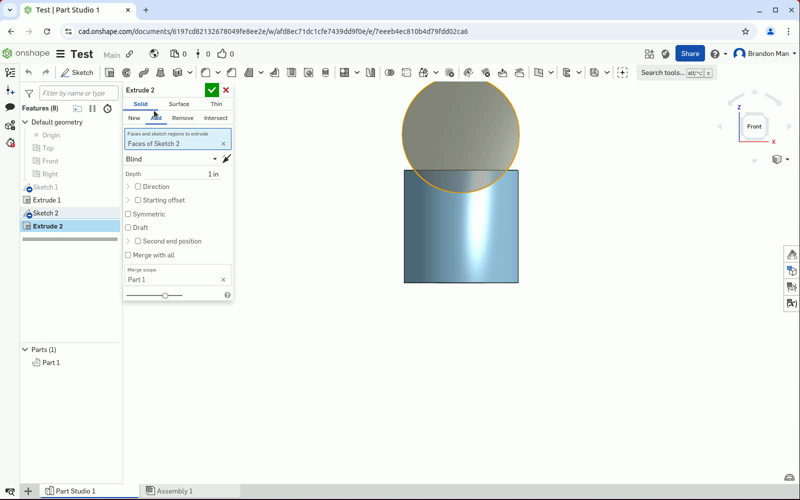
mouse_move(186, 120)
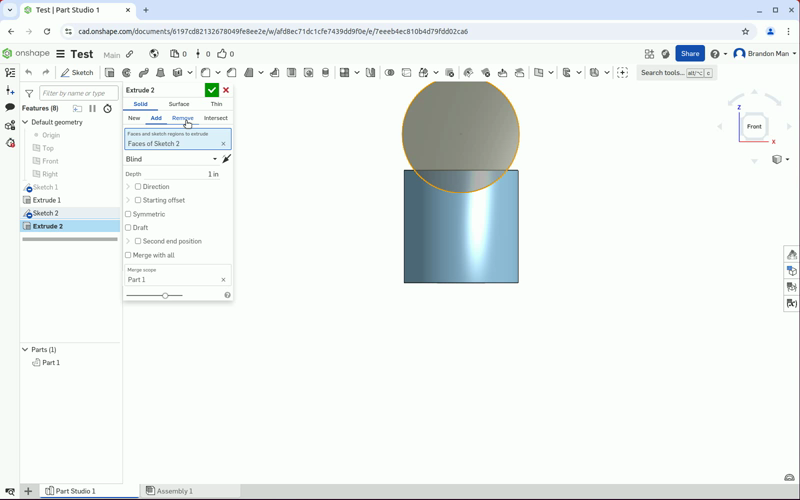
click(186, 120)
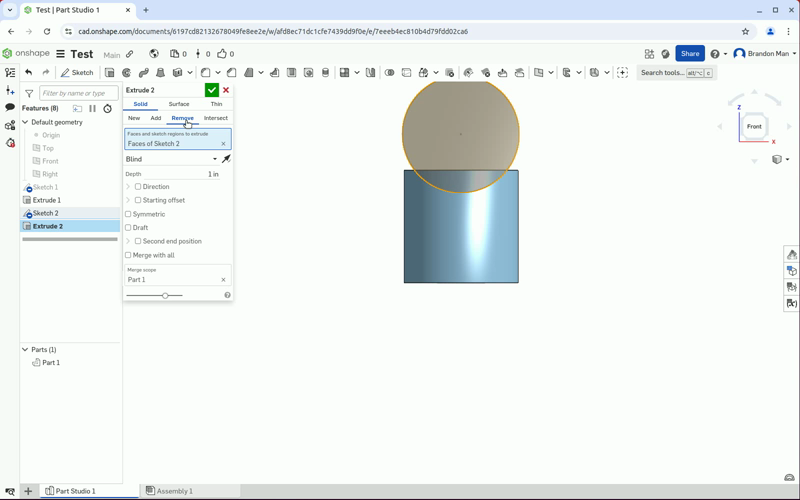
key(tab, 4)
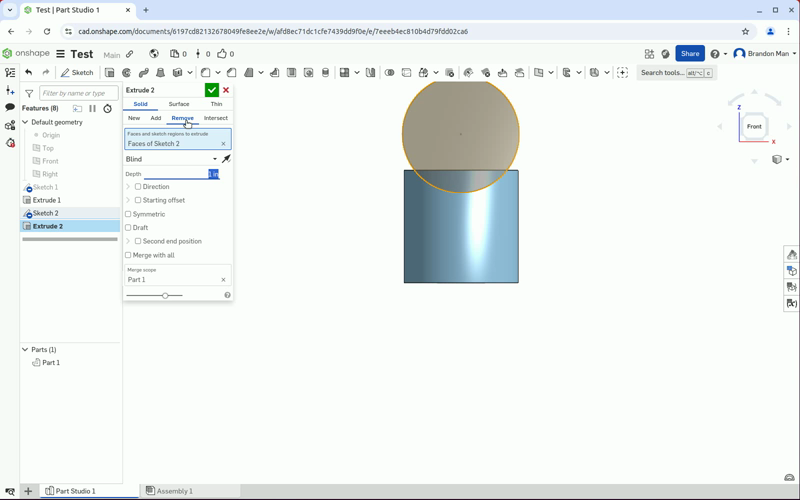
text(-38.514)
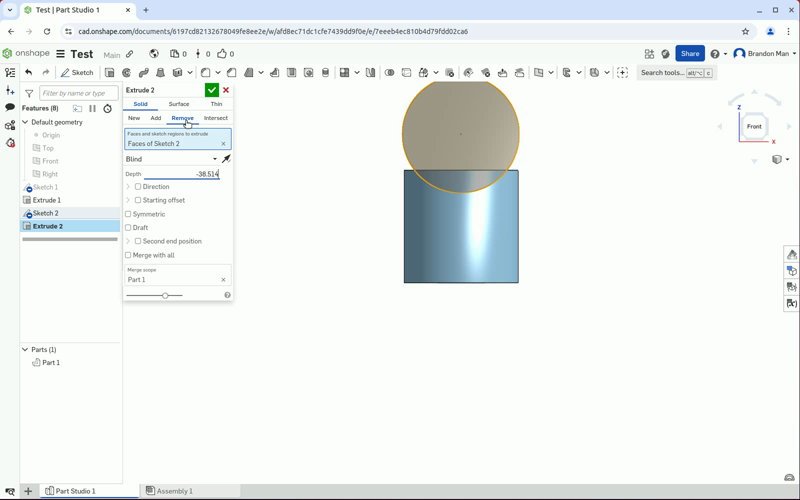
key(tab, 3)
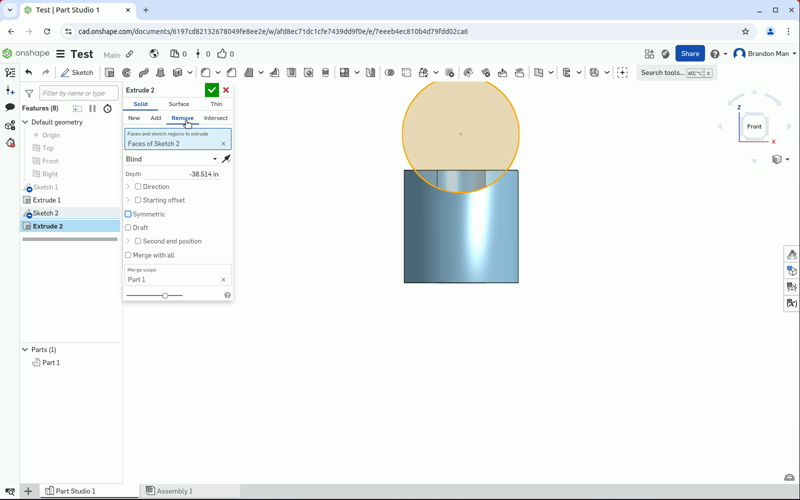
key(space)
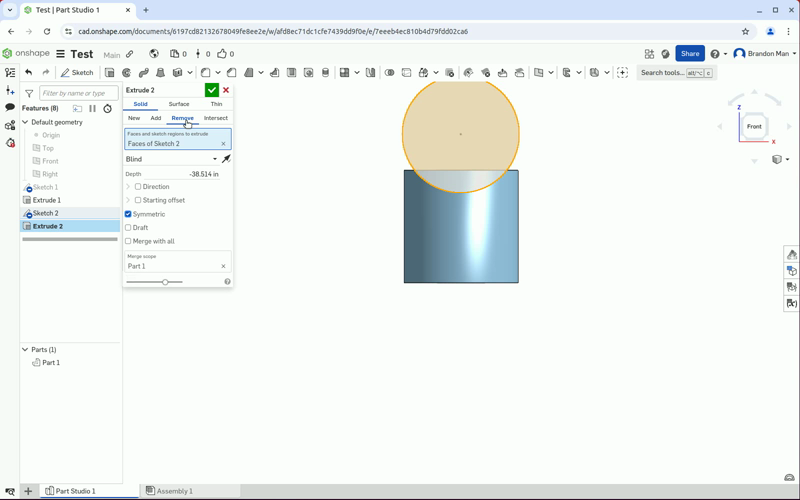
key(tab, 2)
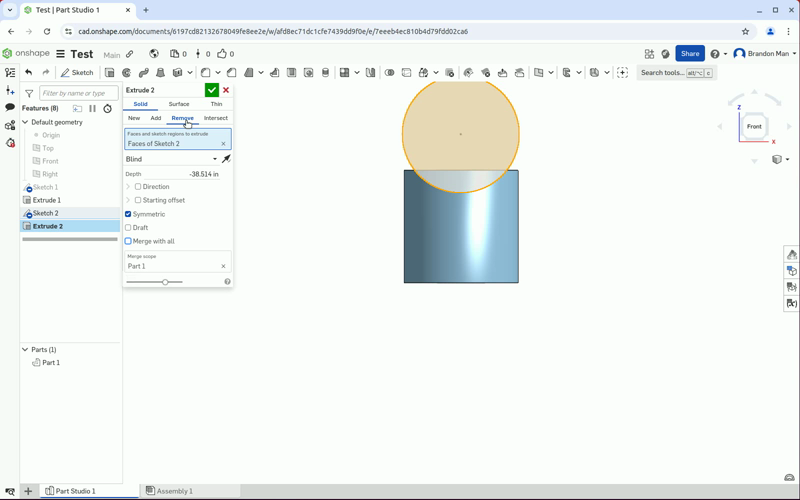
key(space)
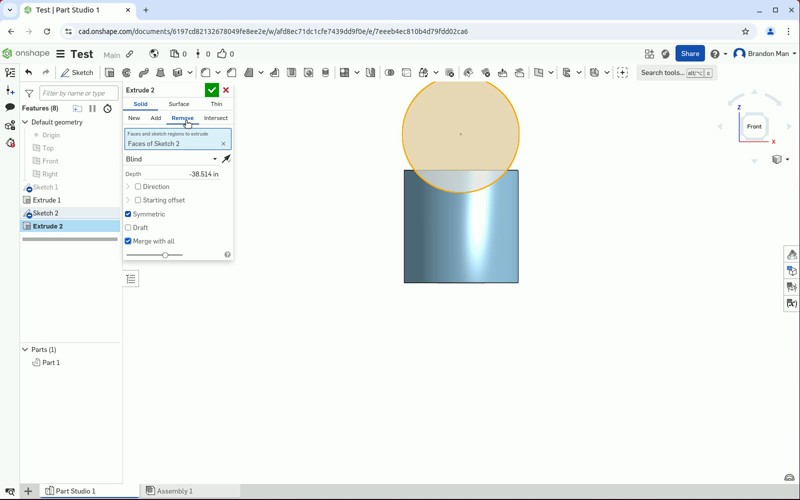
key(enter)
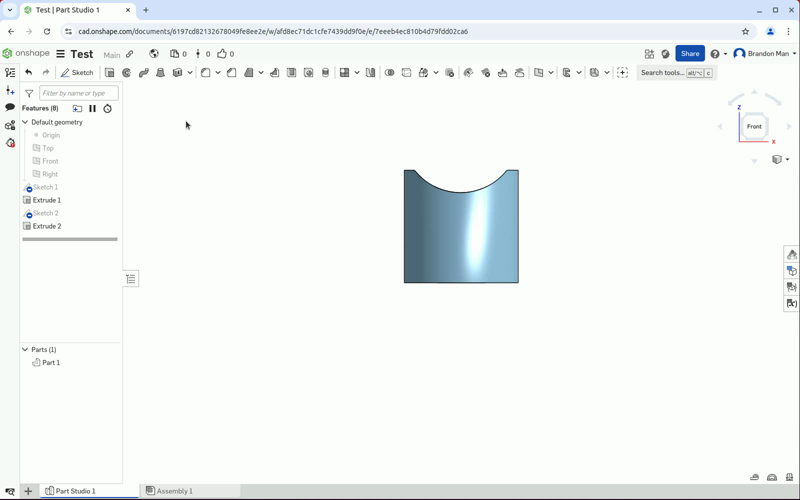
key(shift+h)
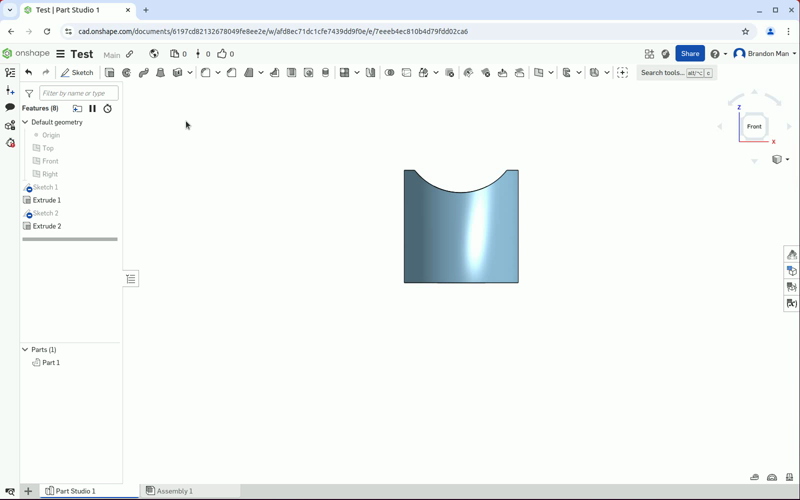
key(shift+h)
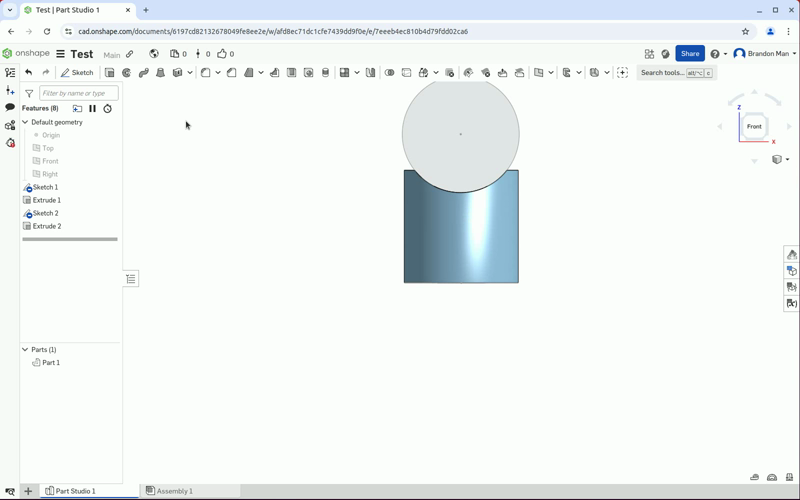
key(shift+7)
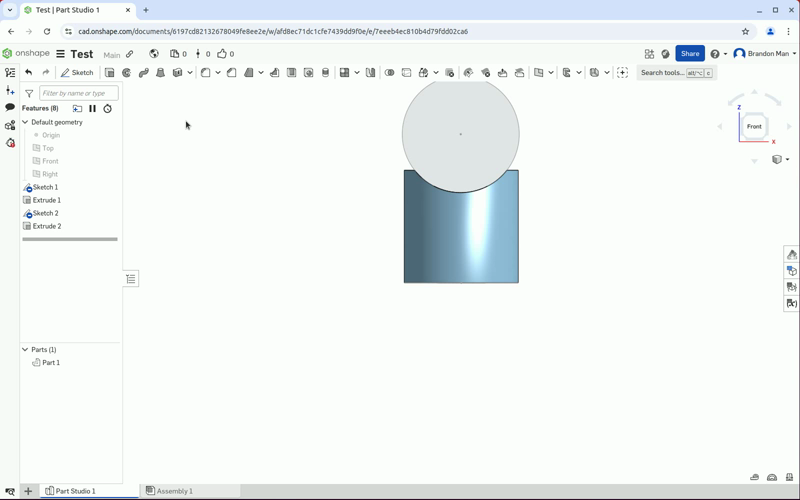
key(left, 2)
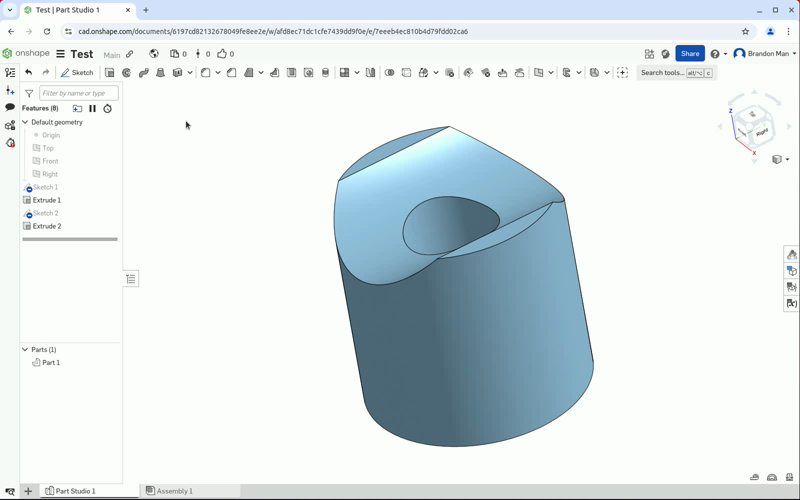
key(down, 2)
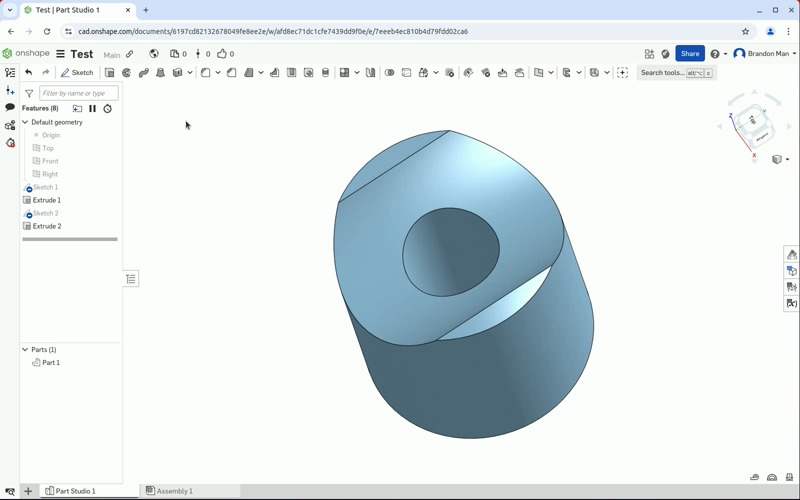
key(up, 2)
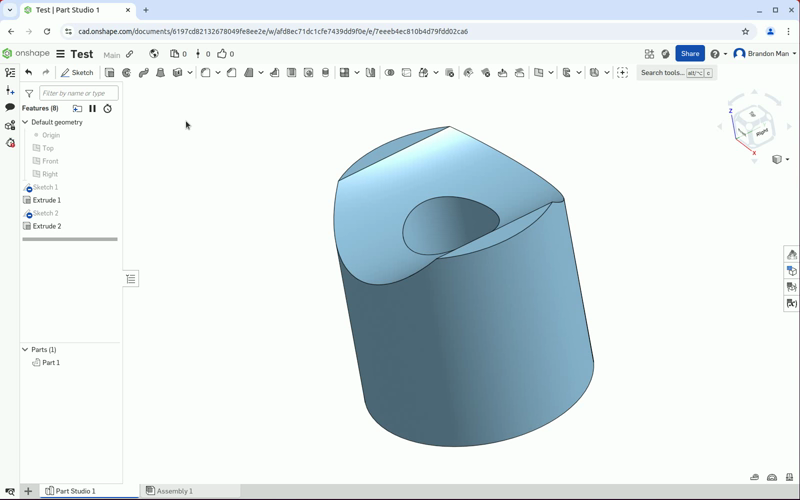
key(right, 2)
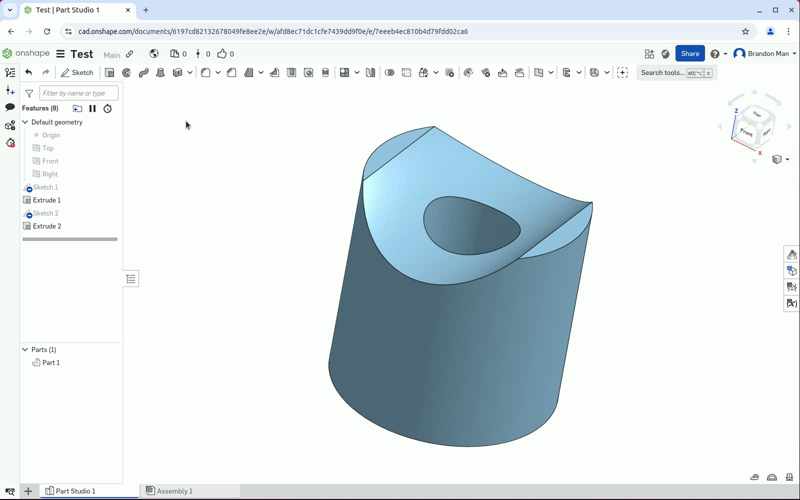
mouse_move(73, 189)
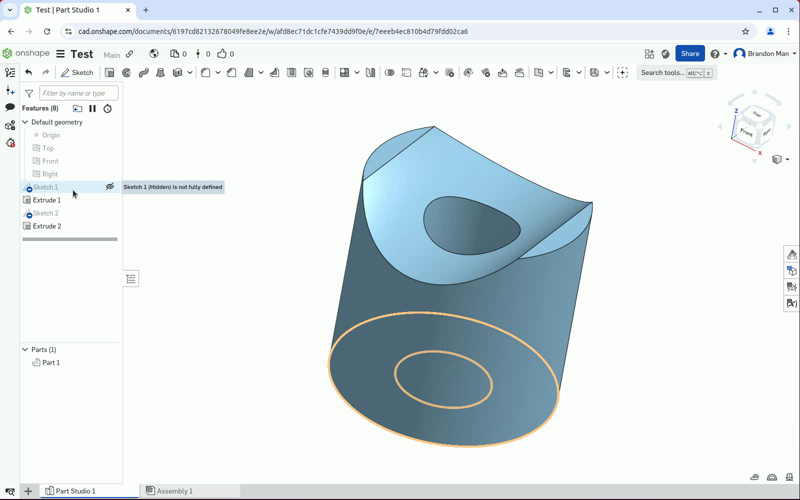
click(73, 189)